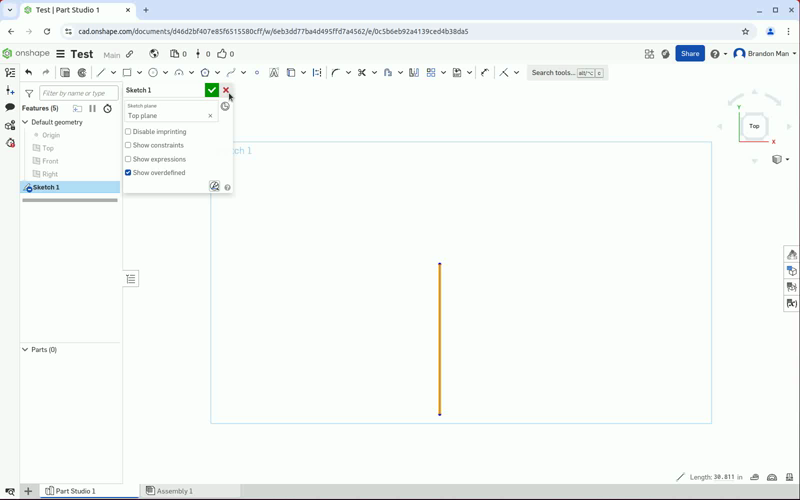
key(shift+h)
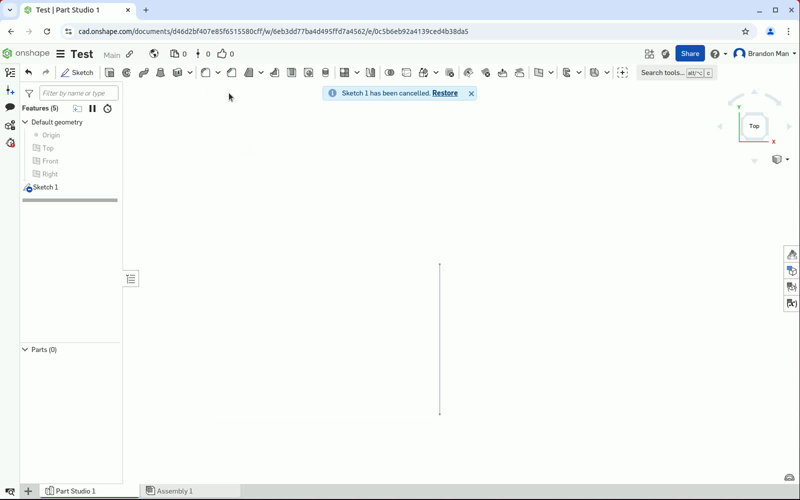
key(shift+s)
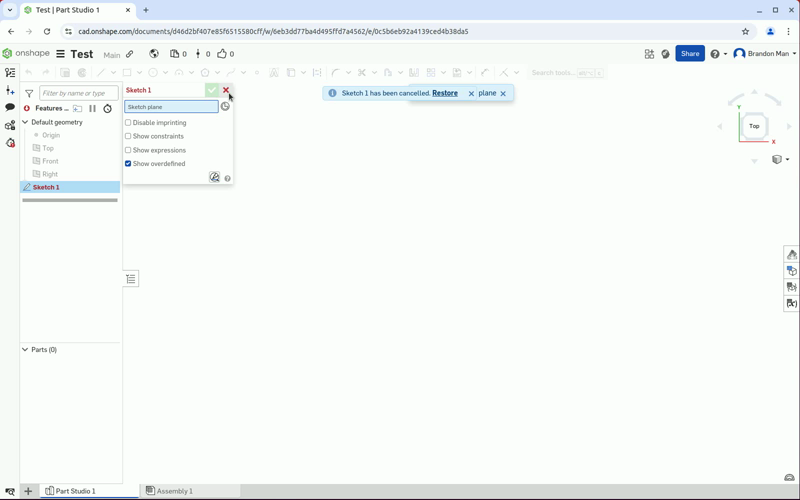
mouse_move(73, 150)
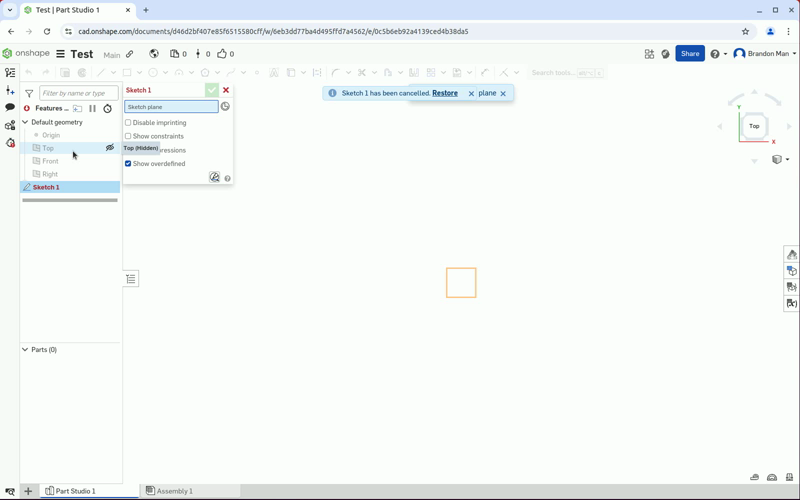
click(73, 150)
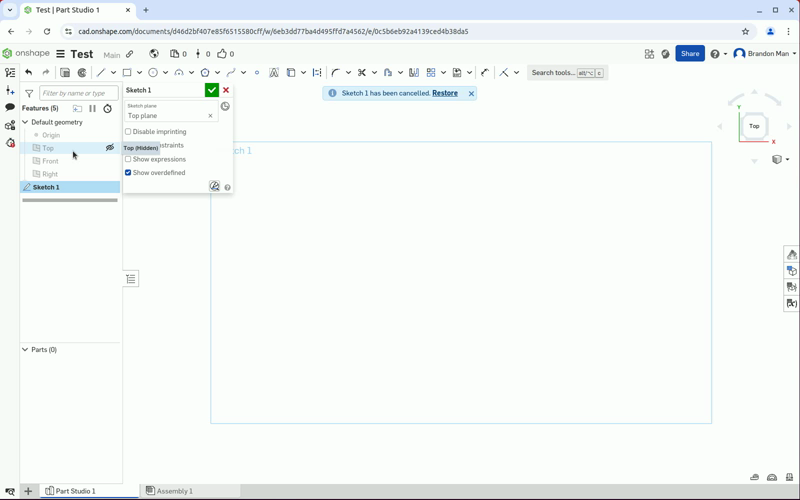
mouse_move(73, 352)
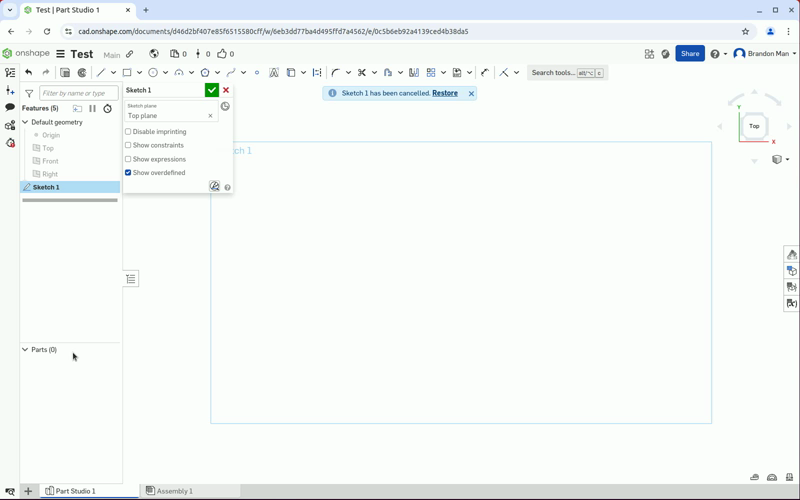
key(y)
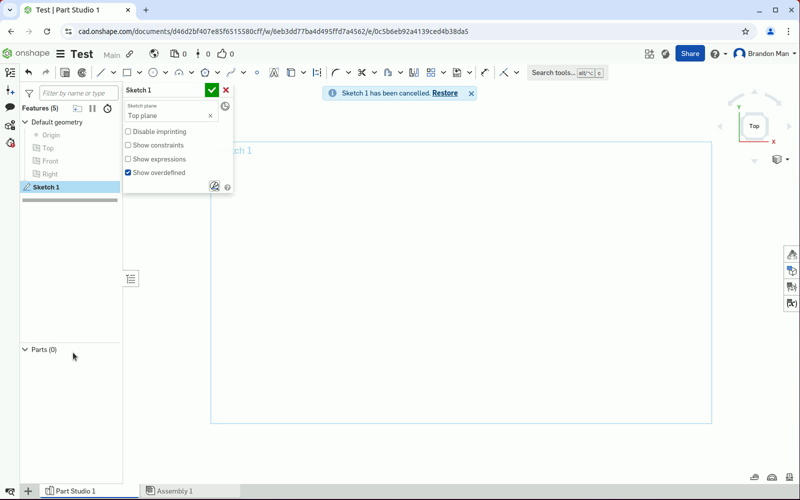
key(c)
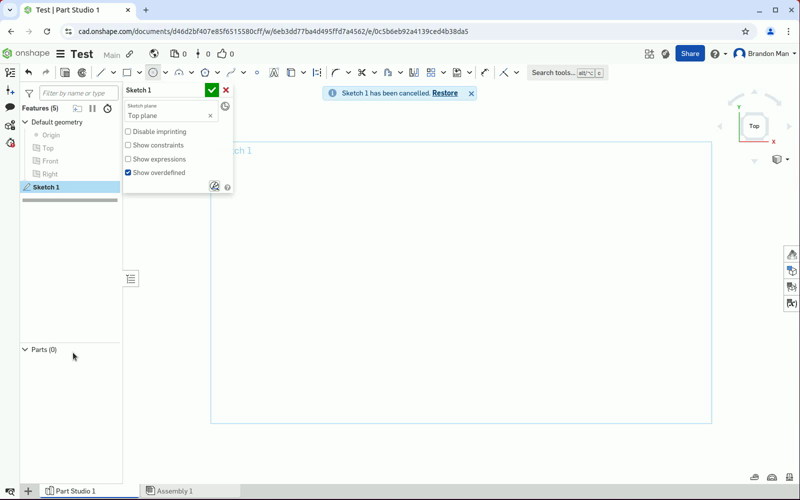
key_down(shift)
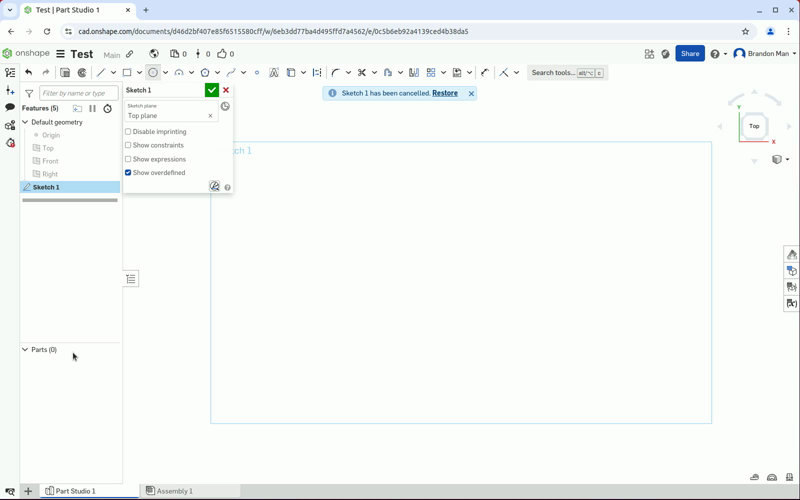
mouse_move(461, 282)
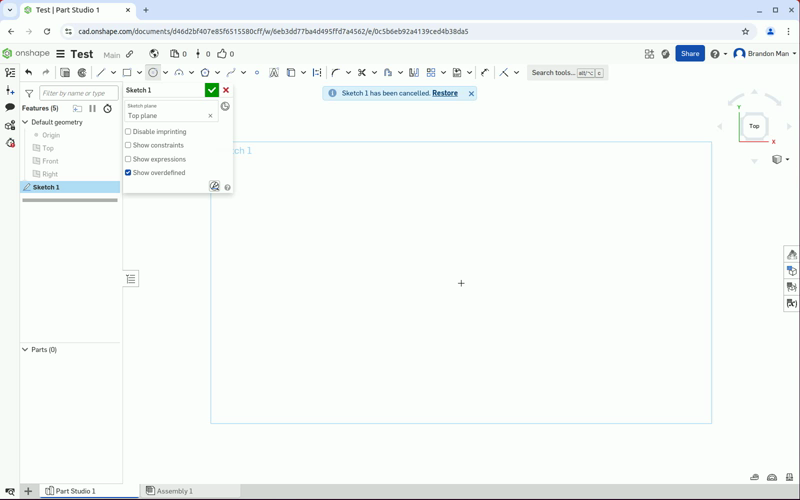
click(461, 282)
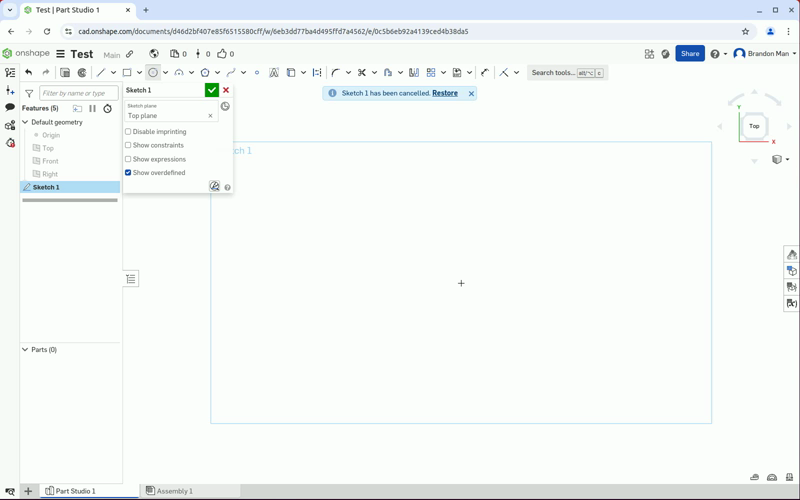
key_up(shift)
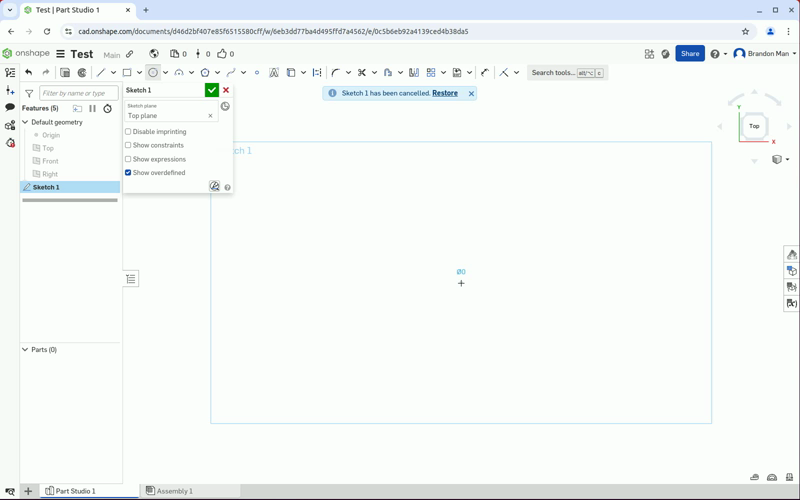
mouse_move(572, 282)
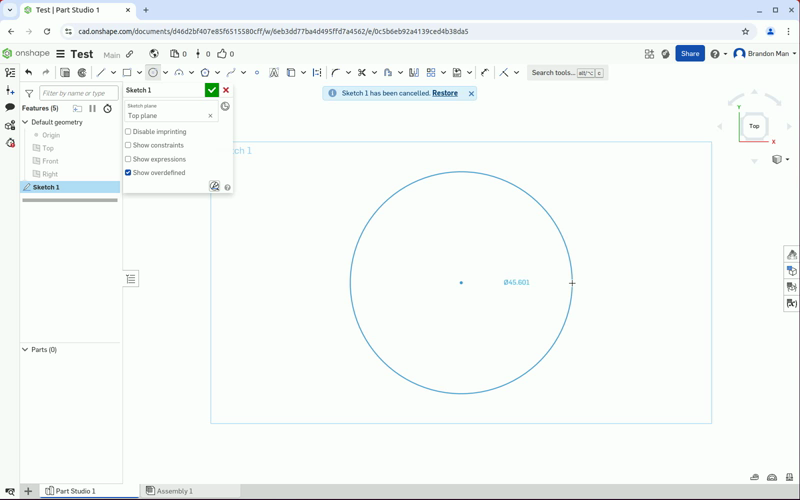
click(572, 282)
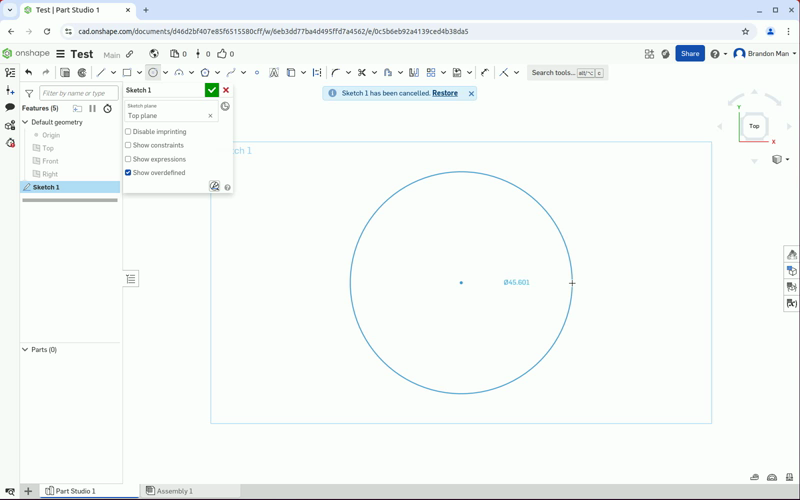
key(esc)
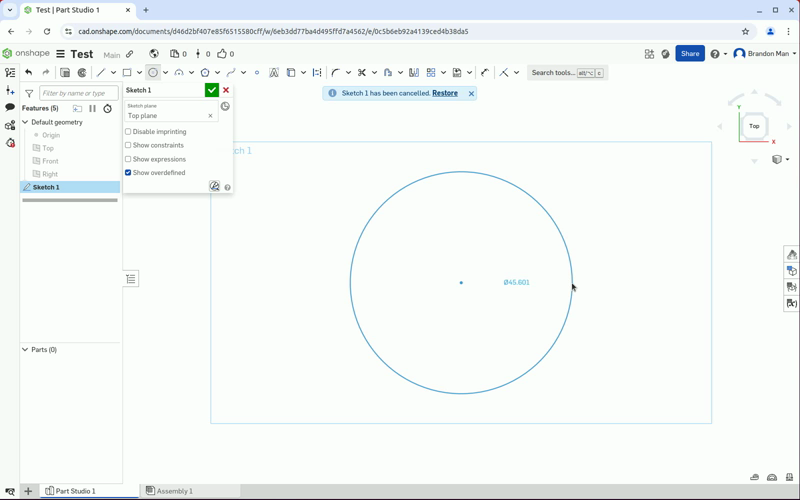
mouse_move(508, 283)
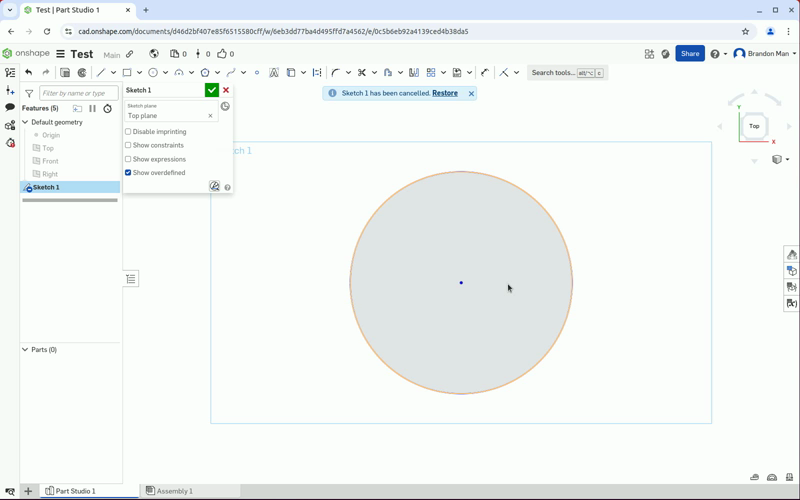
click(508, 283)
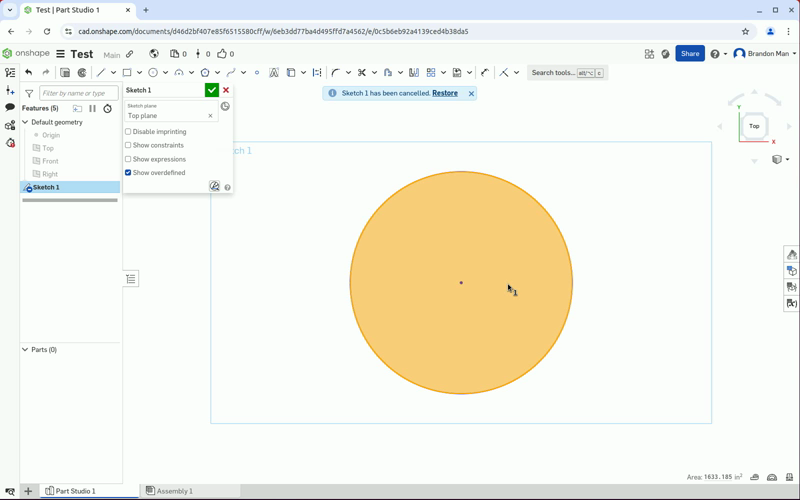
mouse_move(73, 352)
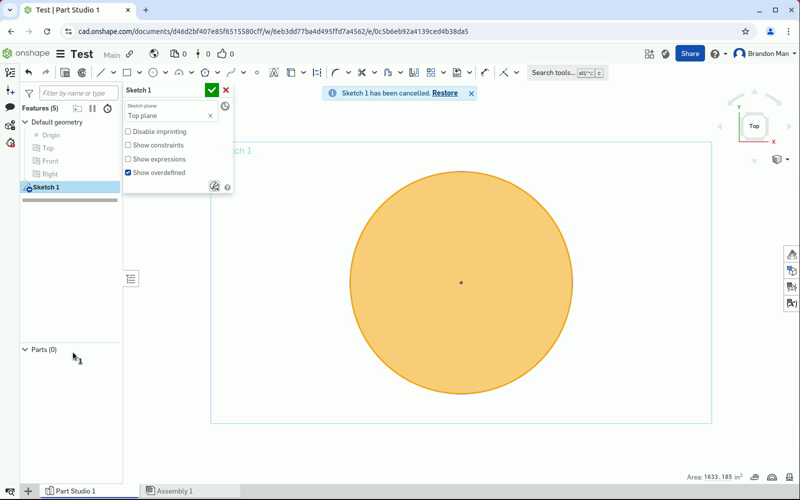
key(shift+y)
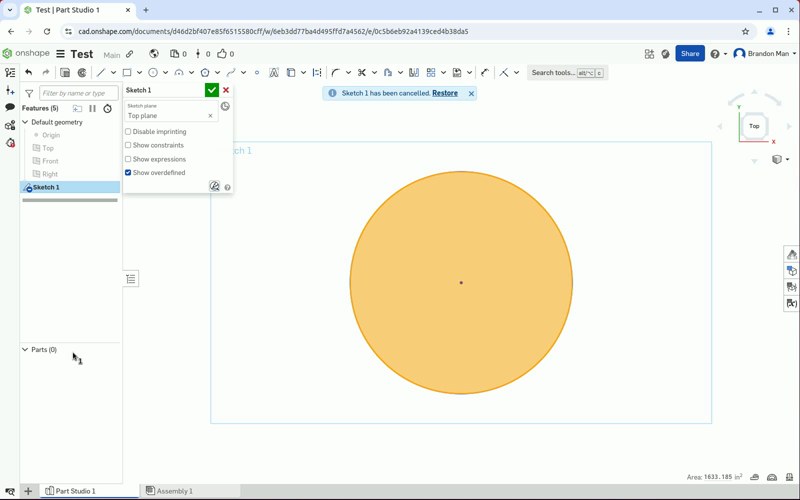
key(shift+e)
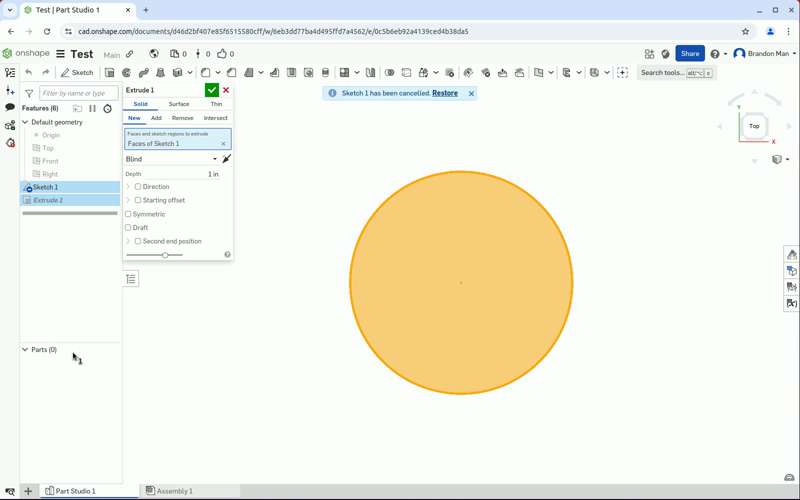
mouse_move(143, 106)
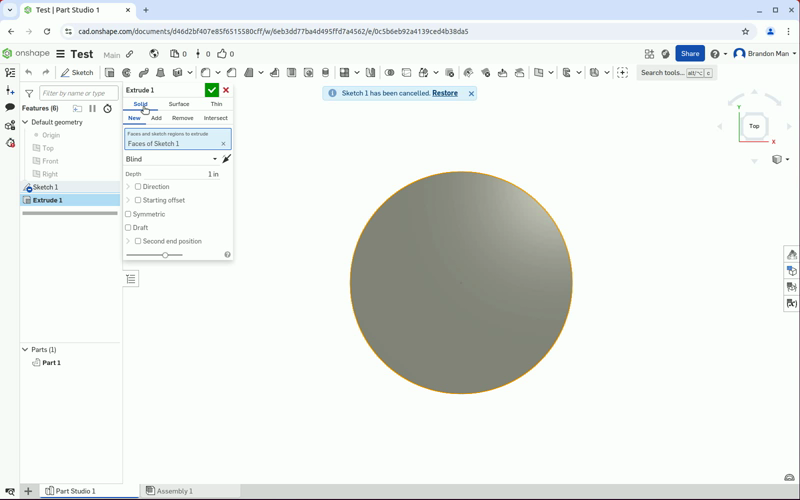
click(143, 106)
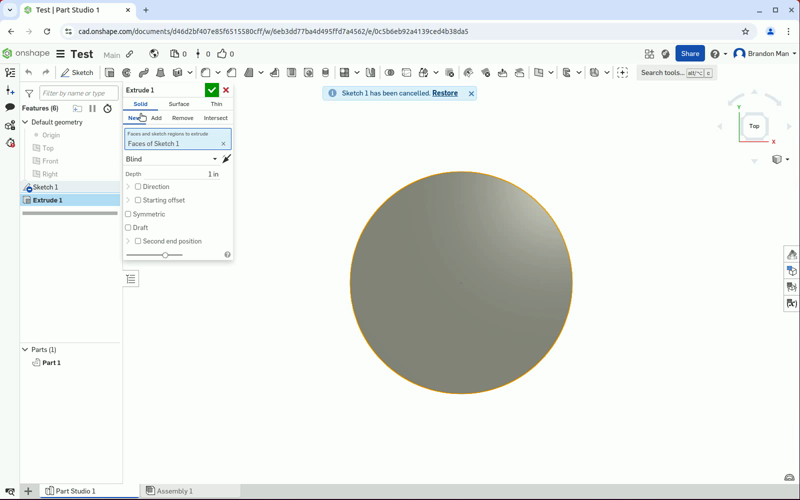
mouse_move(137, 120)
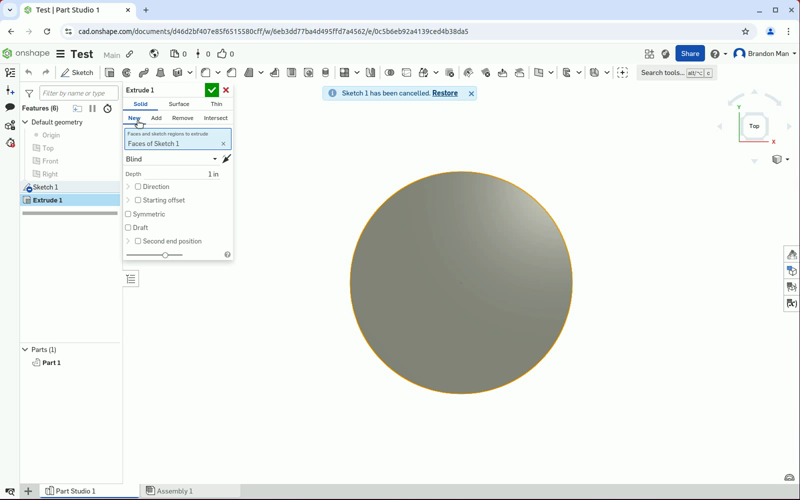
click(137, 120)
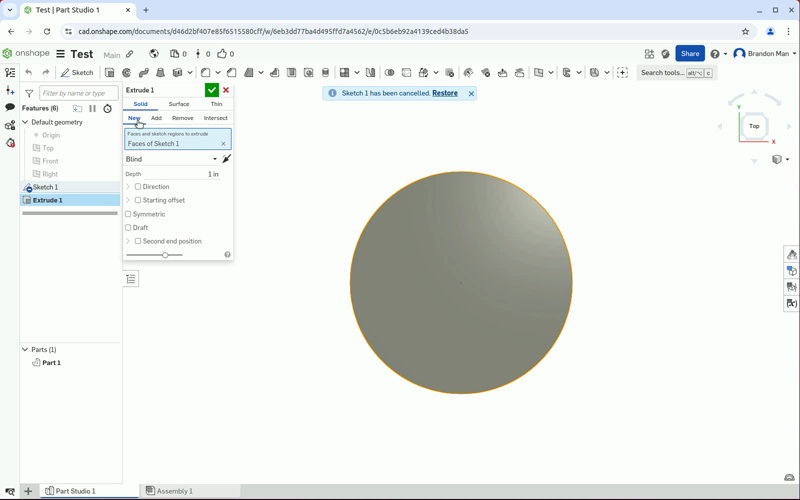
key(tab, 4)
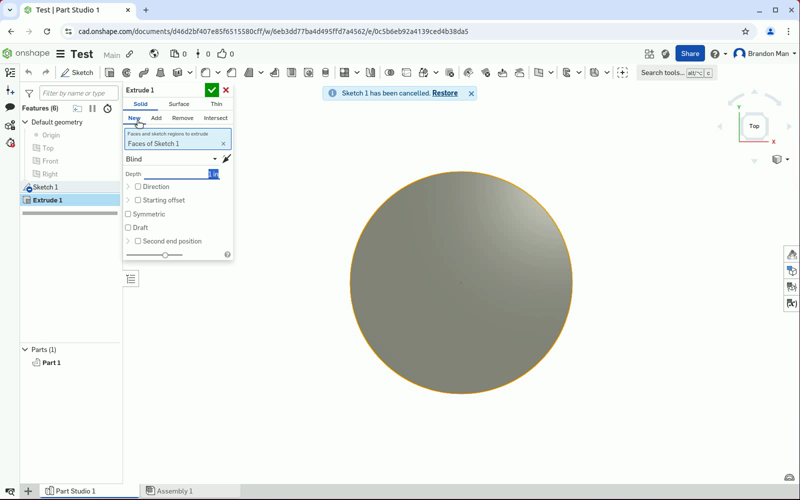
text(-7.703)
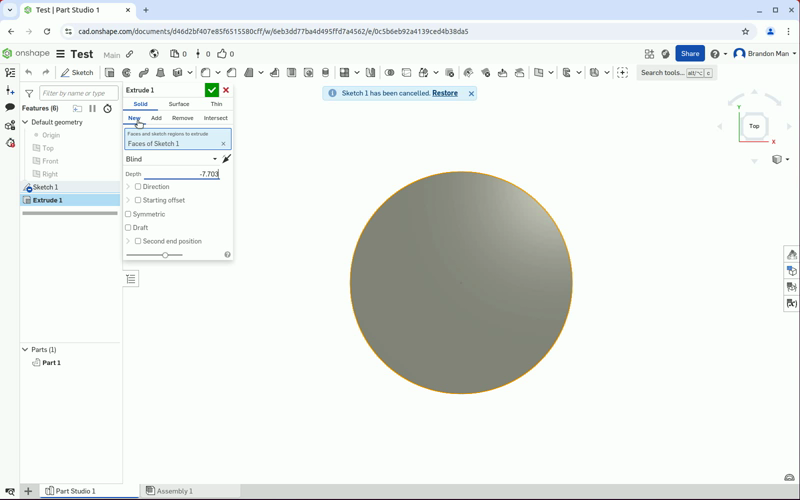
key(enter)
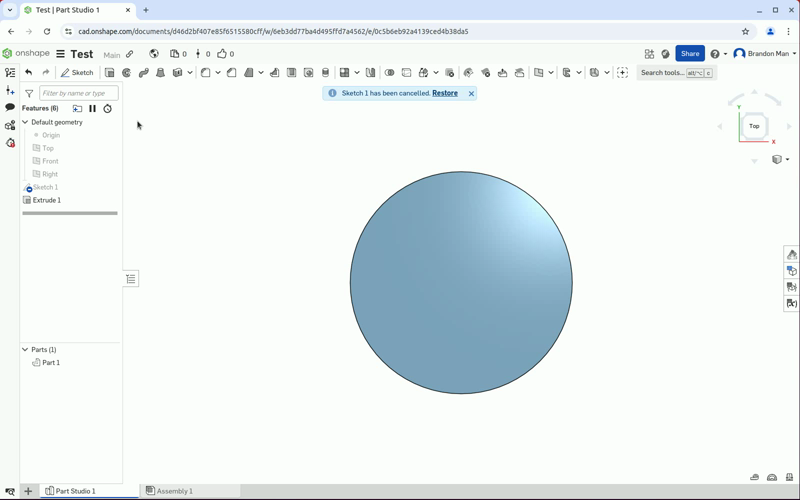
key(shift+h)
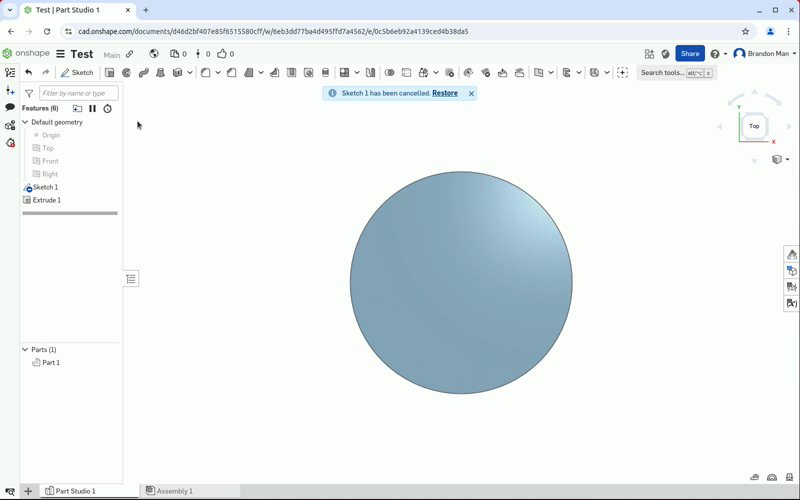
key(shift+h)
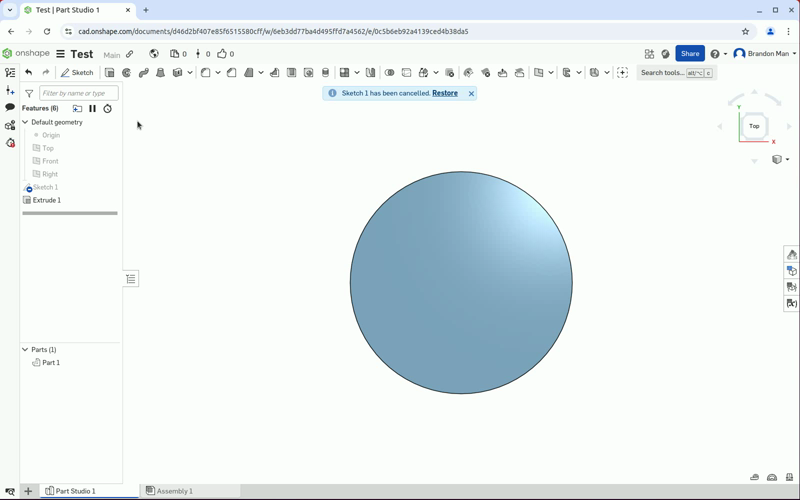
mouse_move(73, 189)
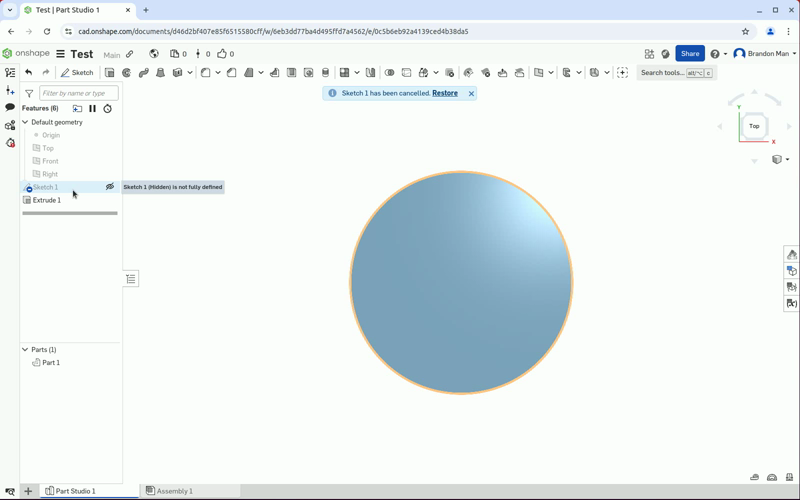
click(73, 189)
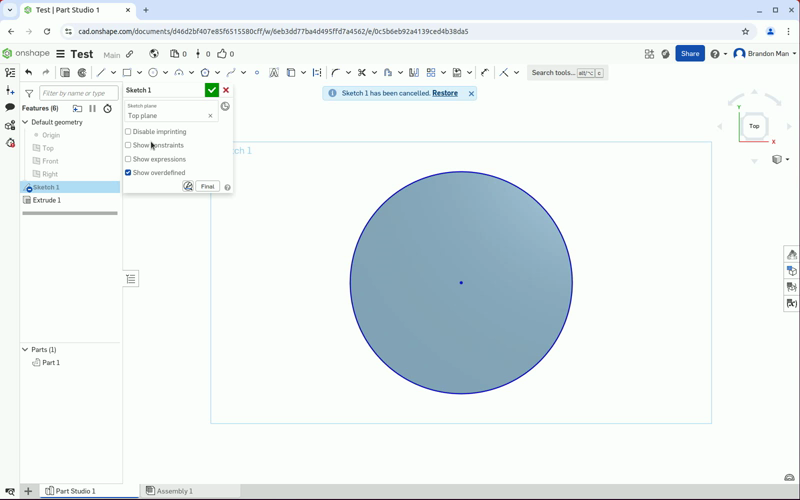
mouse_move(229, 92)
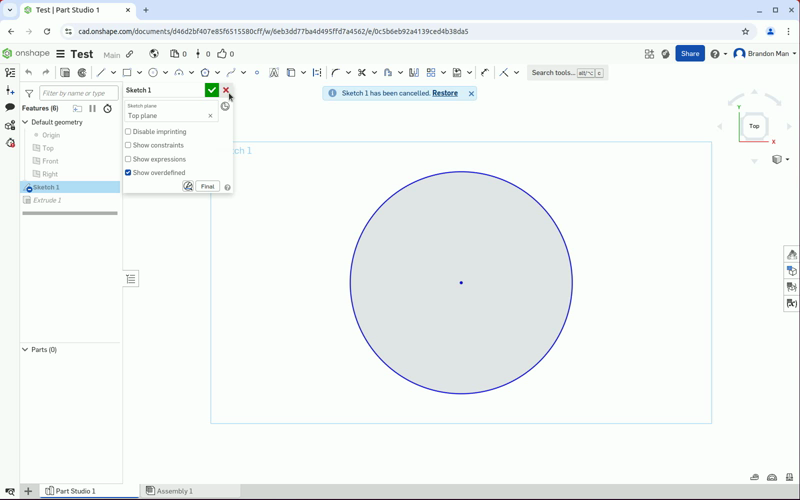
click(229, 92)
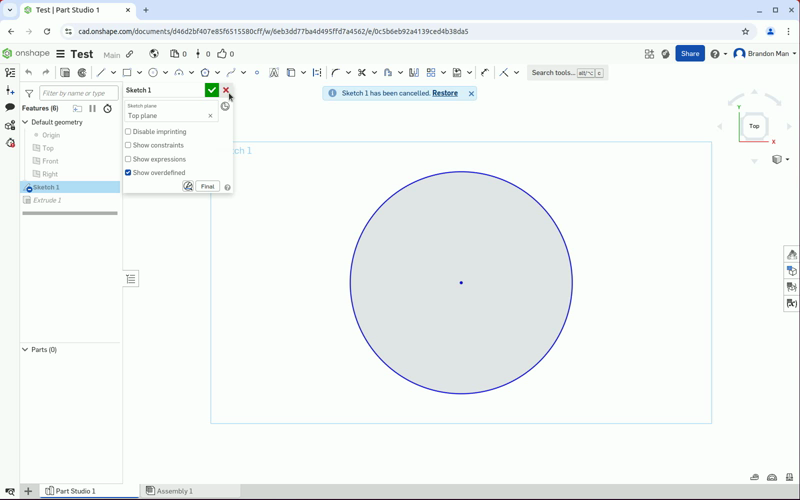
key(shift+s)
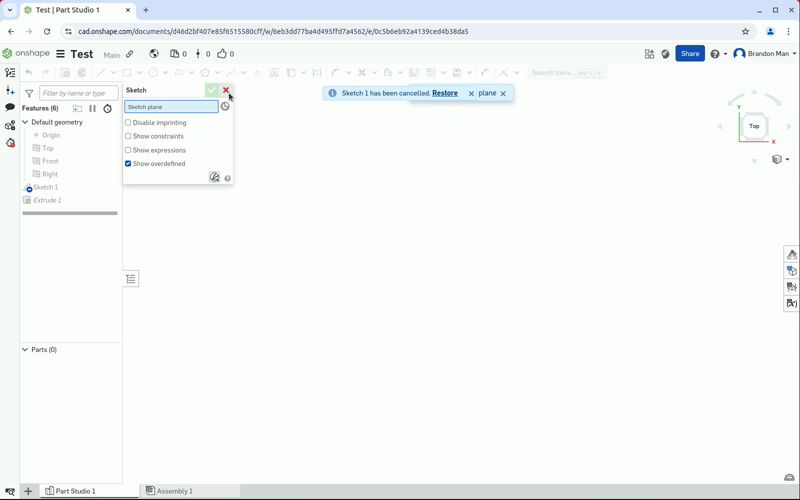
mouse_move(73, 150)
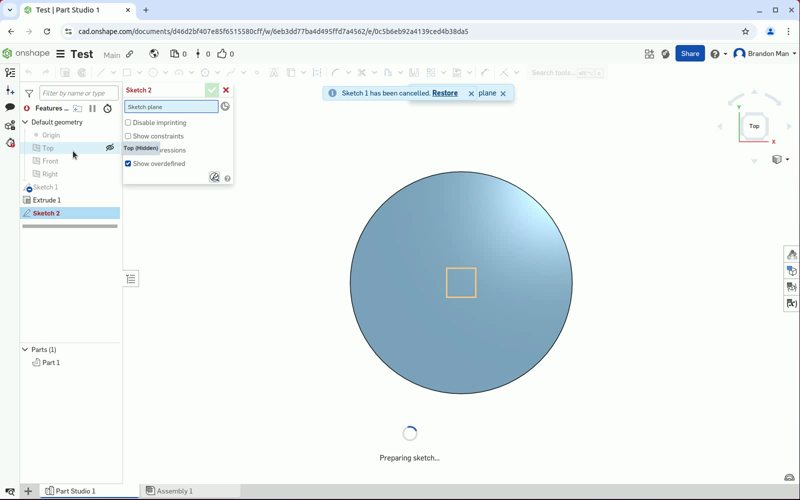
click(73, 150)
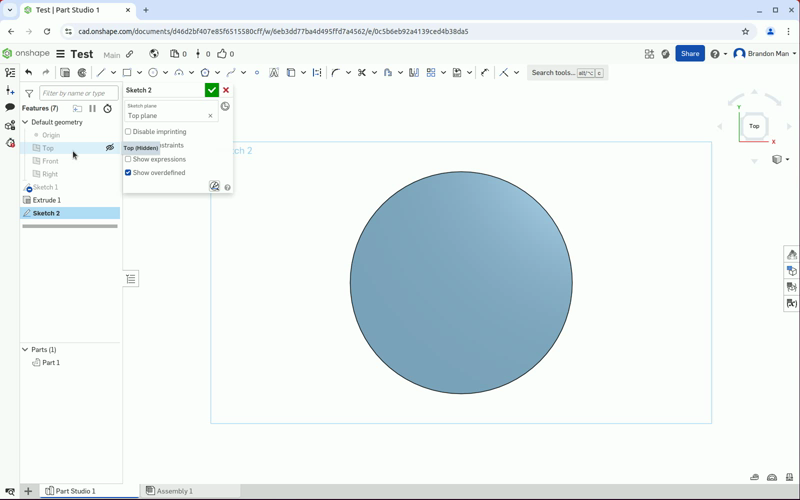
mouse_move(73, 352)
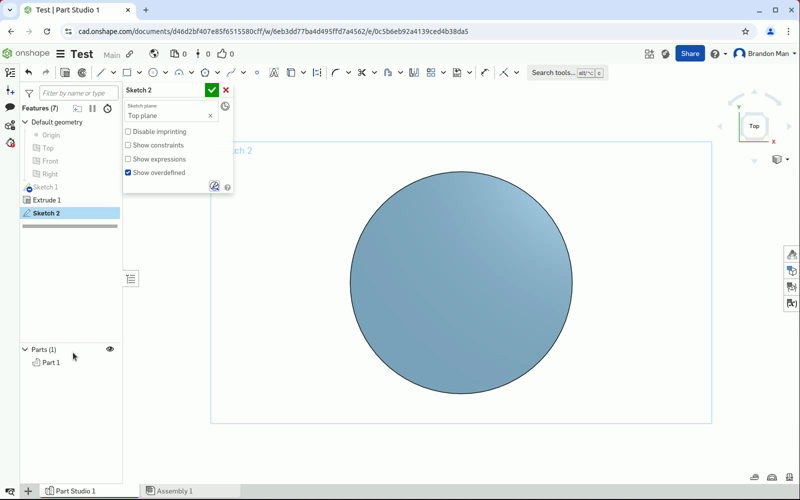
key(y)
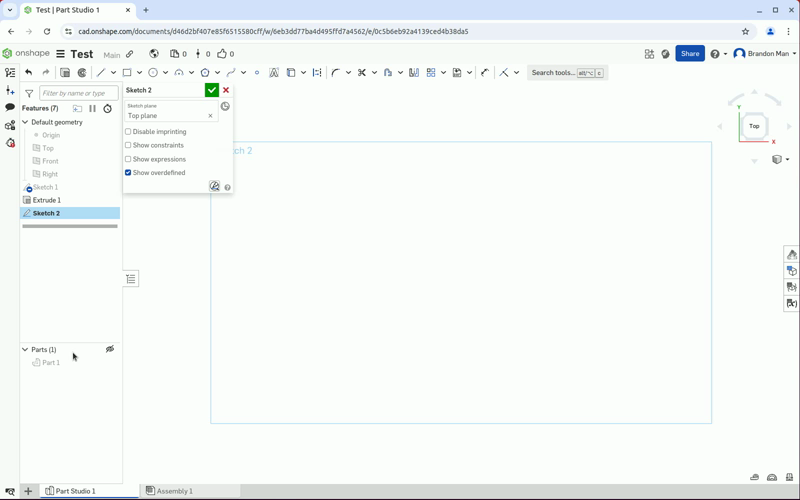
key(c)
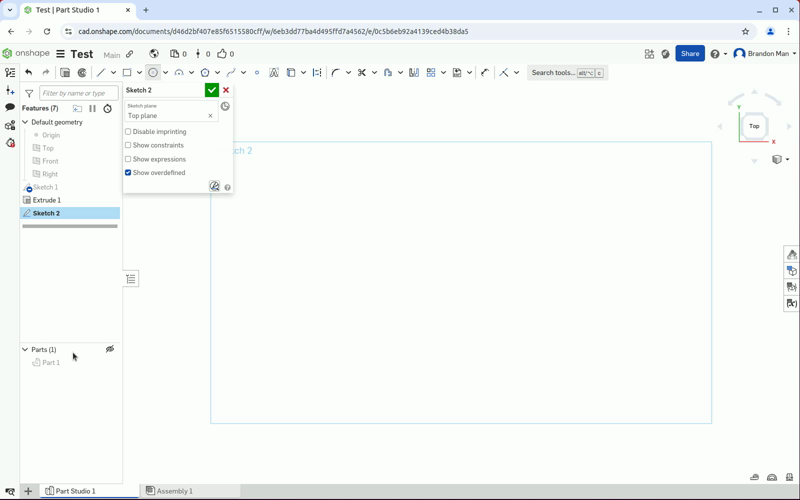
key_down(shift)
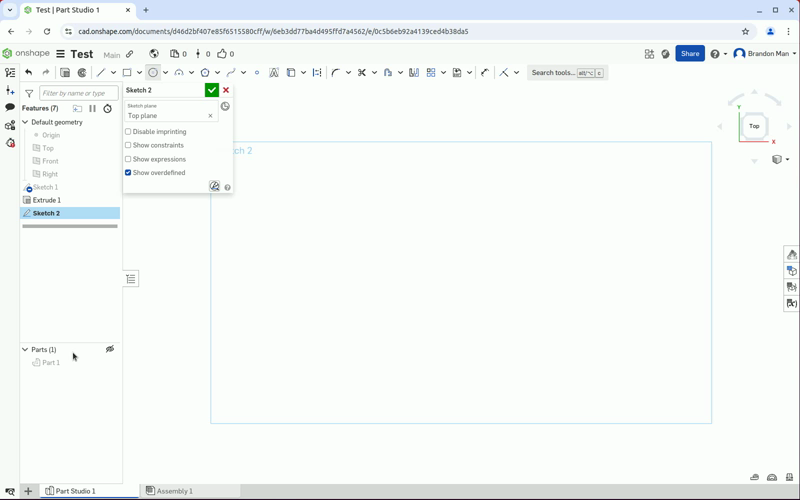
mouse_move(460, 282)
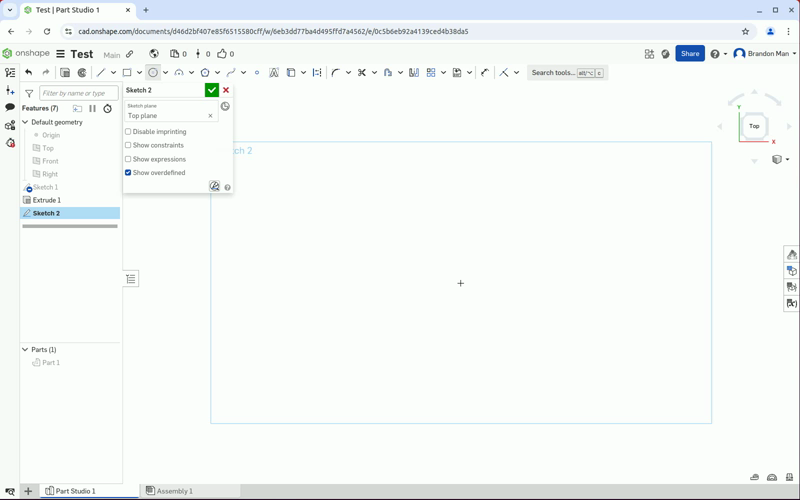
click(460, 282)
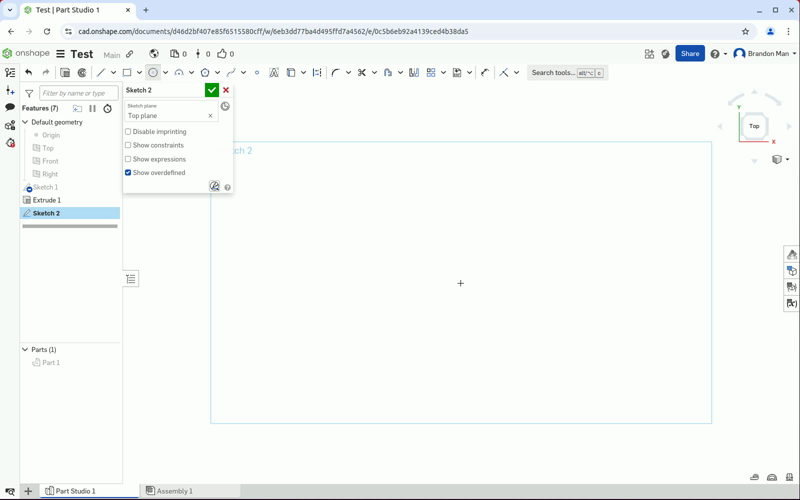
key_up(shift)
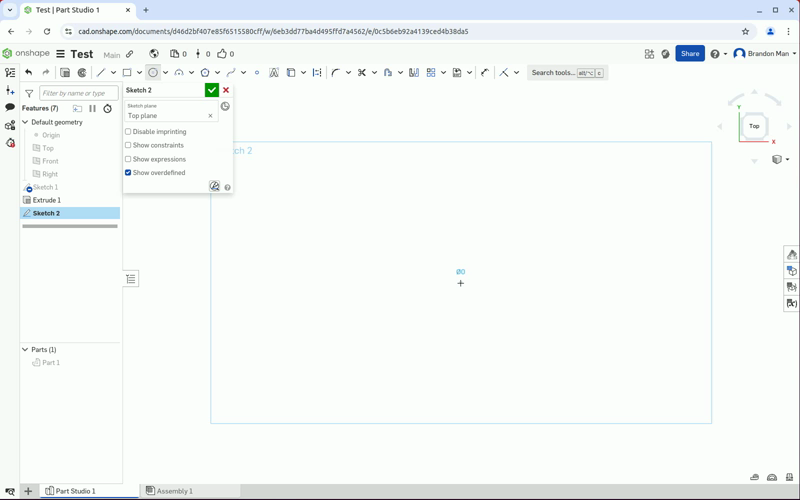
mouse_move(528, 282)
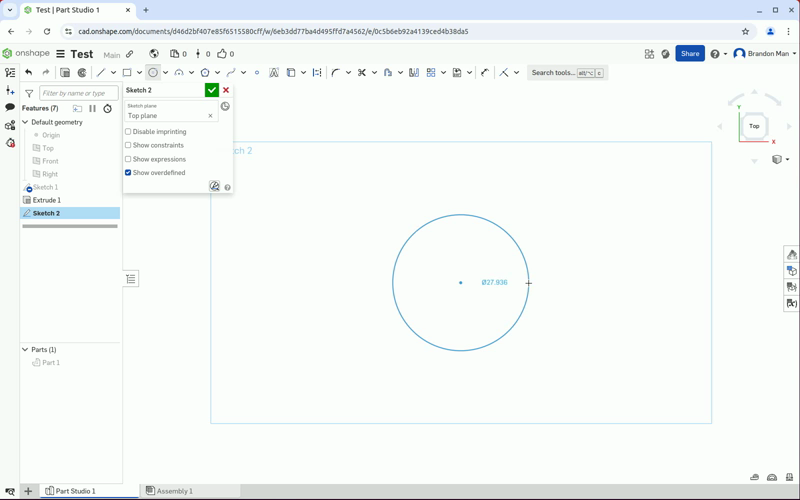
click(528, 282)
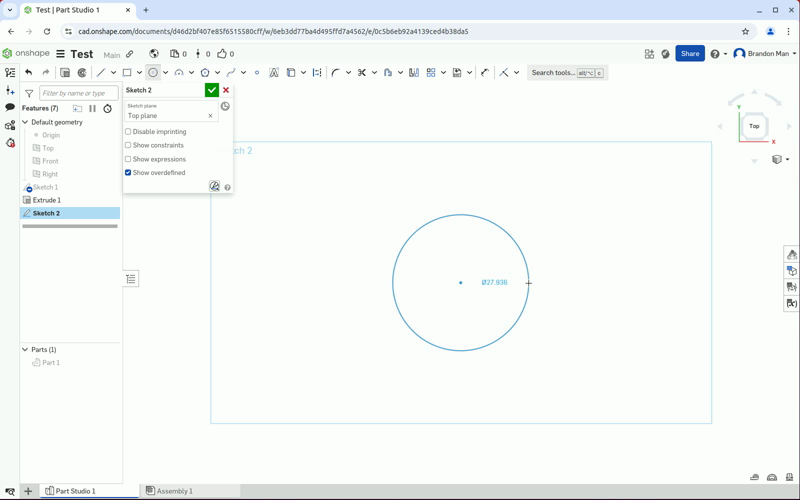
key(esc)
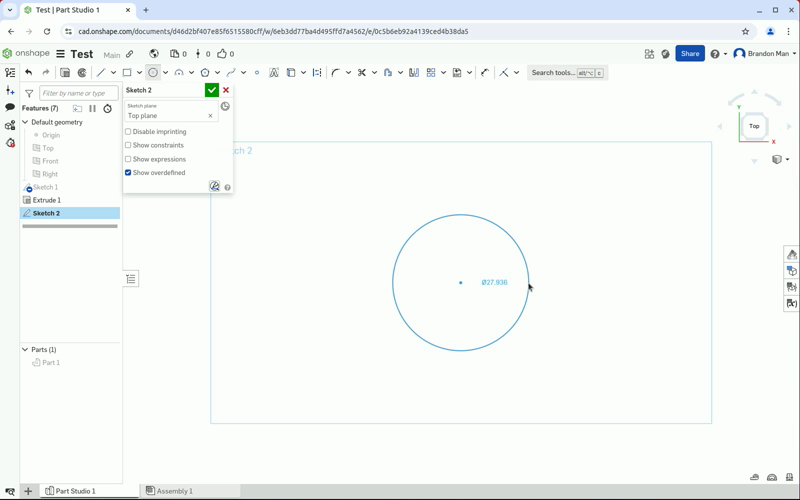
mouse_move(500, 265)
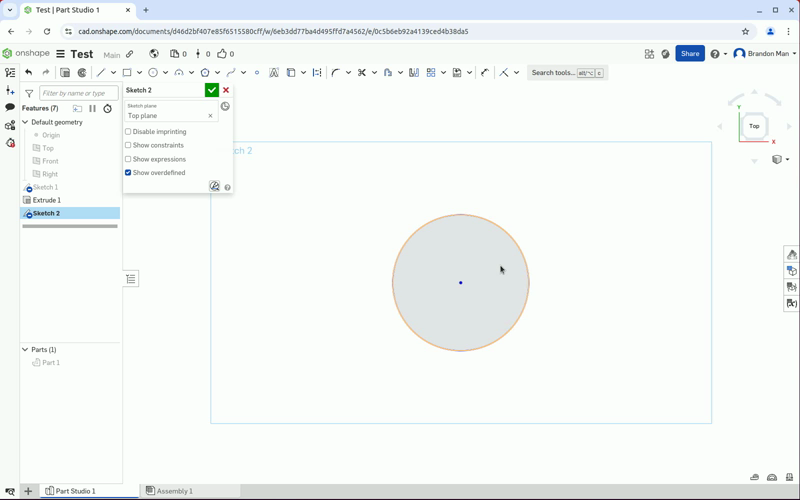
click(500, 265)
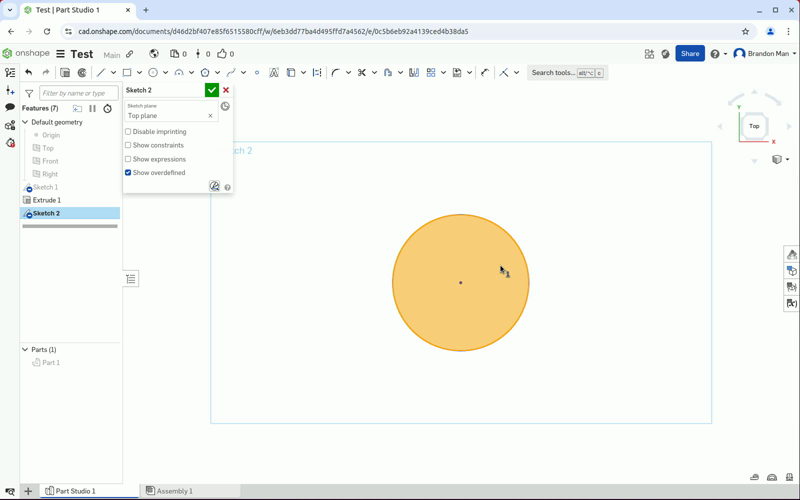
mouse_move(73, 352)
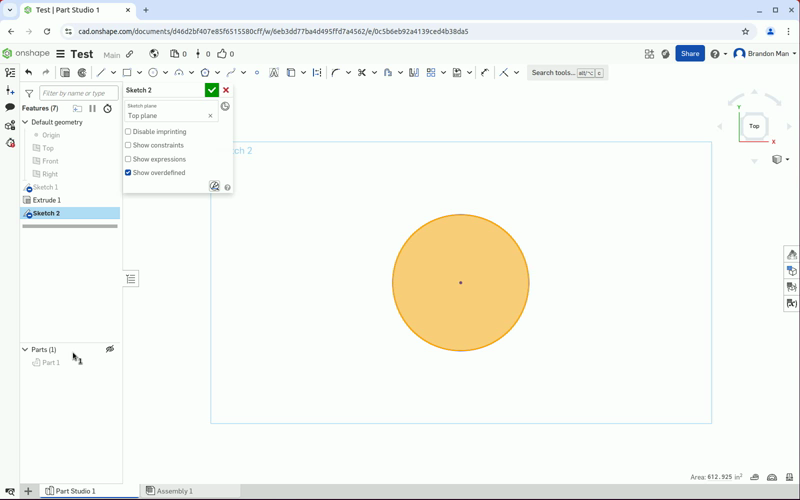
key(shift+y)
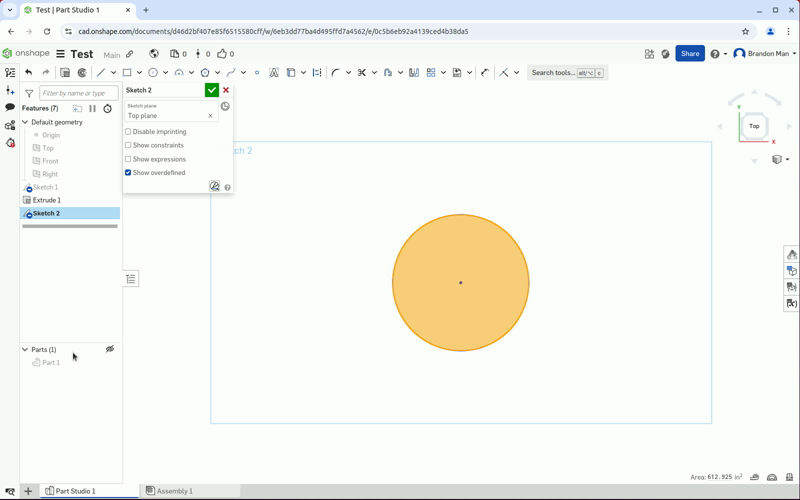
key(shift+e)
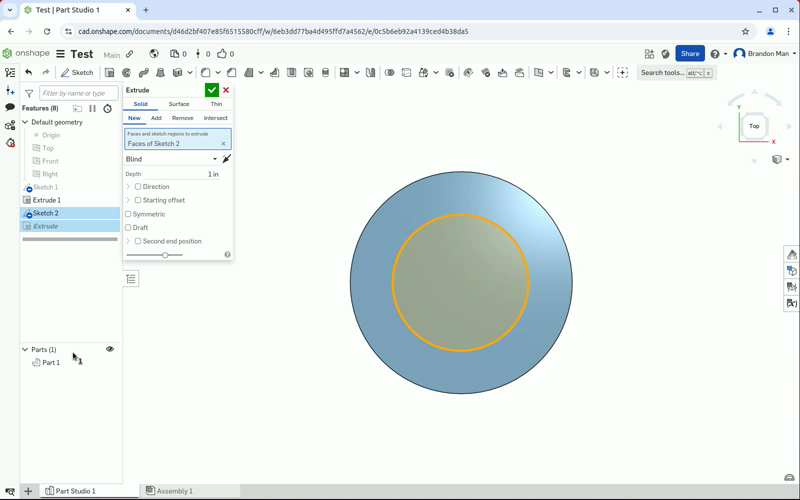
mouse_move(143, 106)
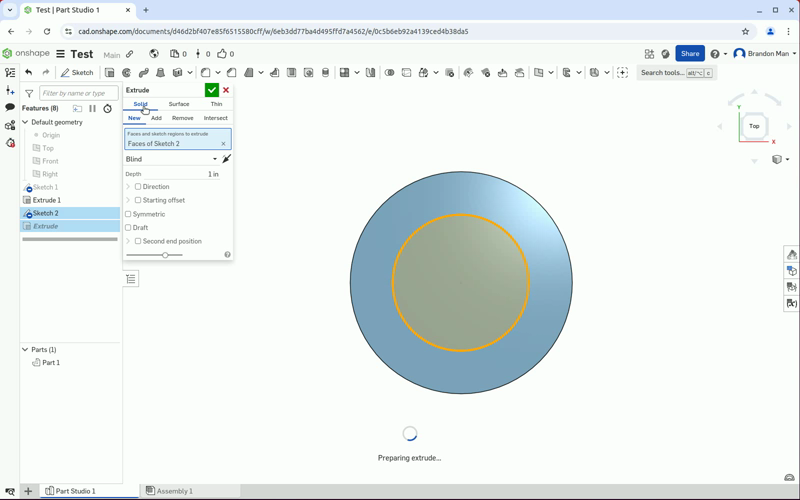
click(143, 106)
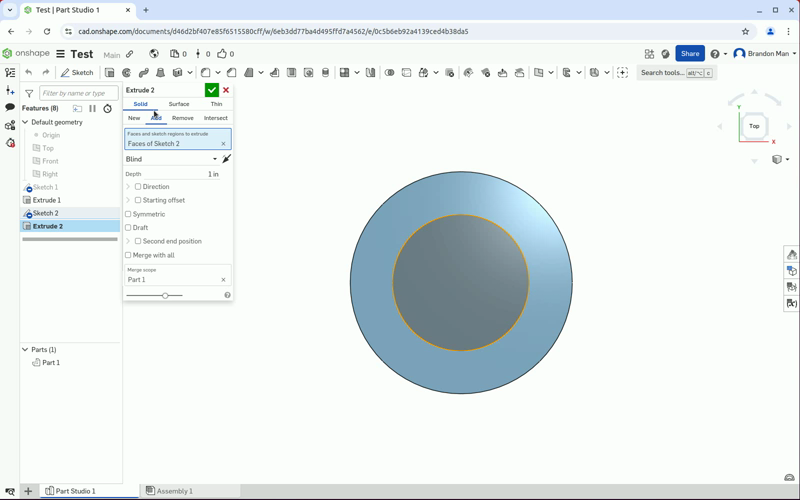
mouse_move(186, 120)
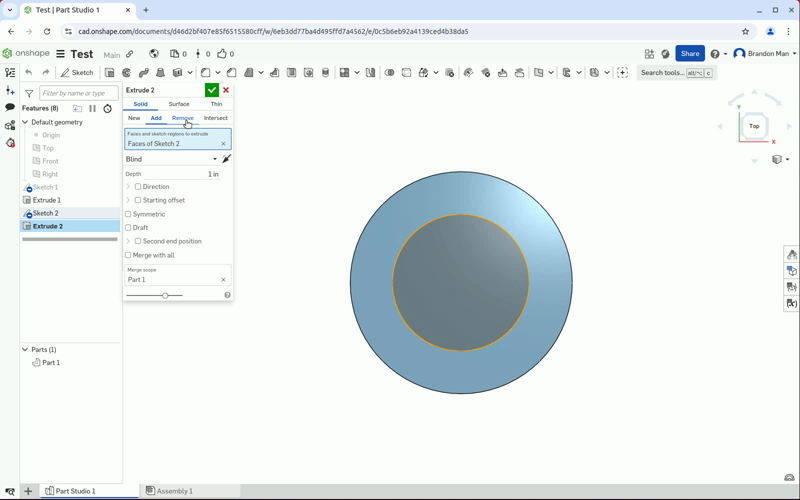
click(186, 120)
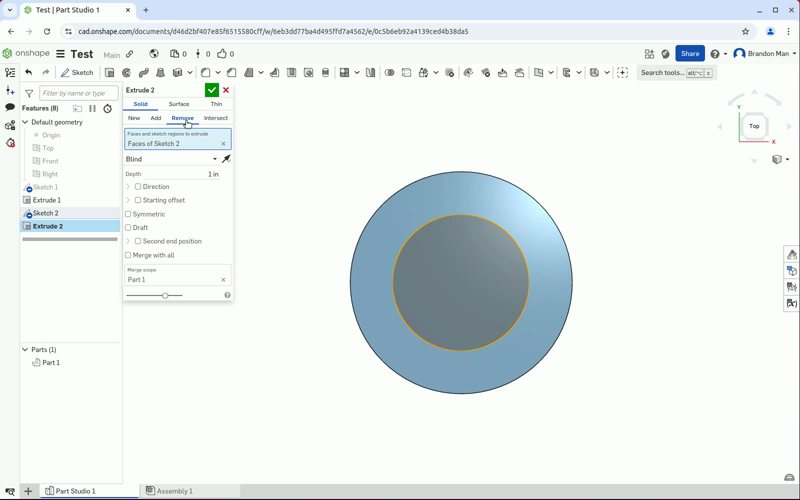
key(tab, 4)
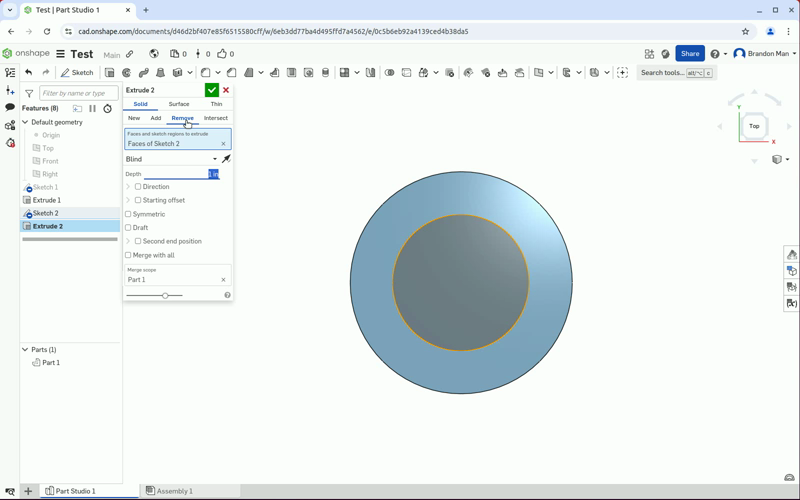
text(7.703)
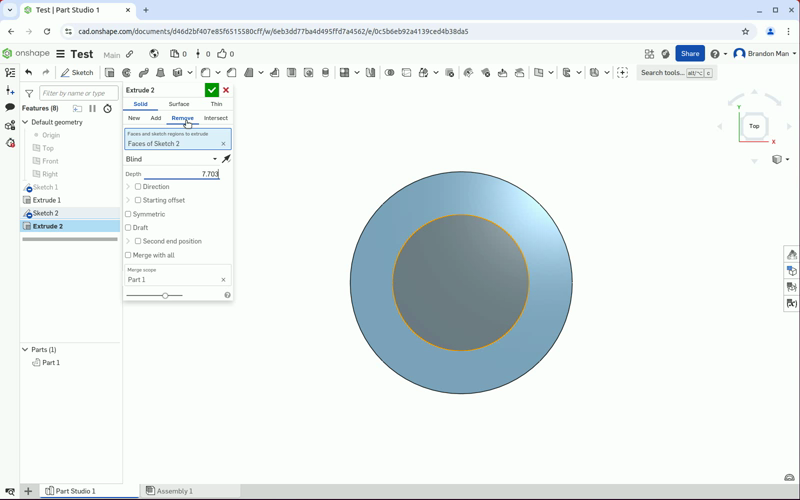
key(tab, 6)
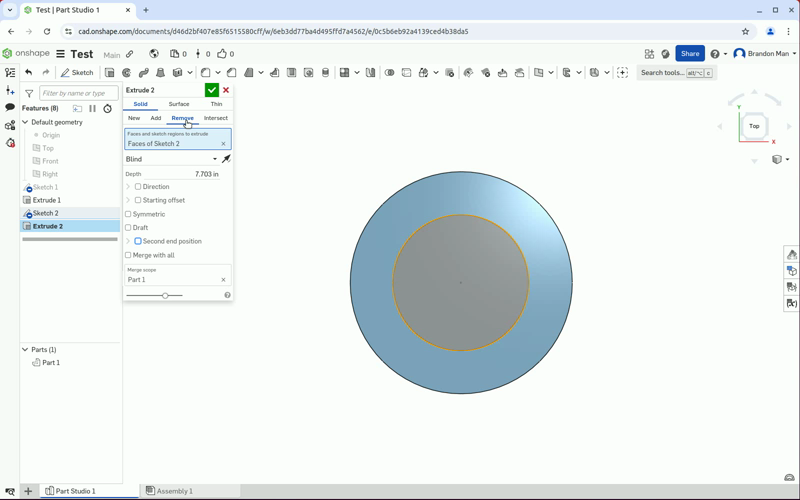
key(space)
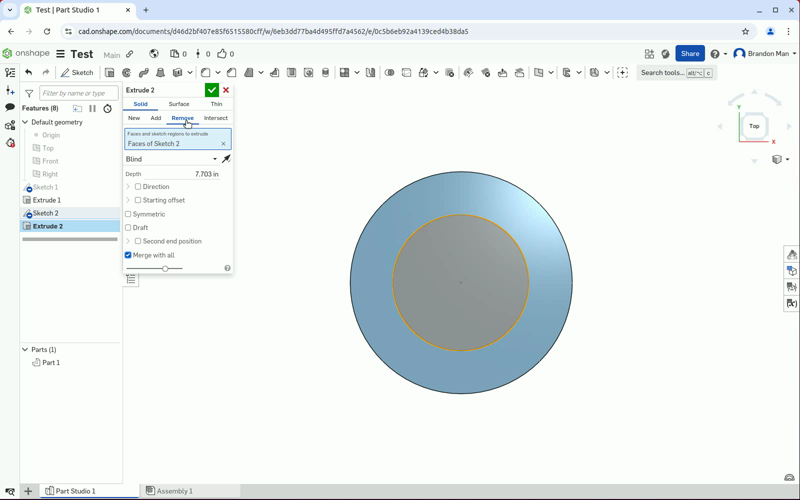
key(enter)
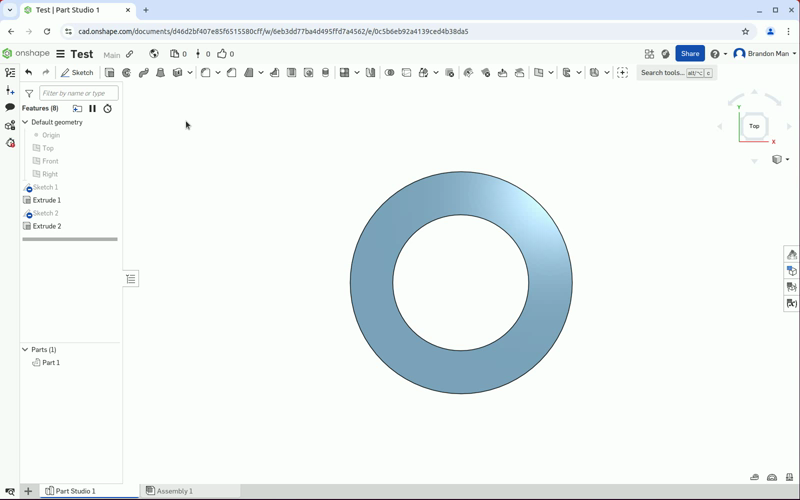
key(shift+h)
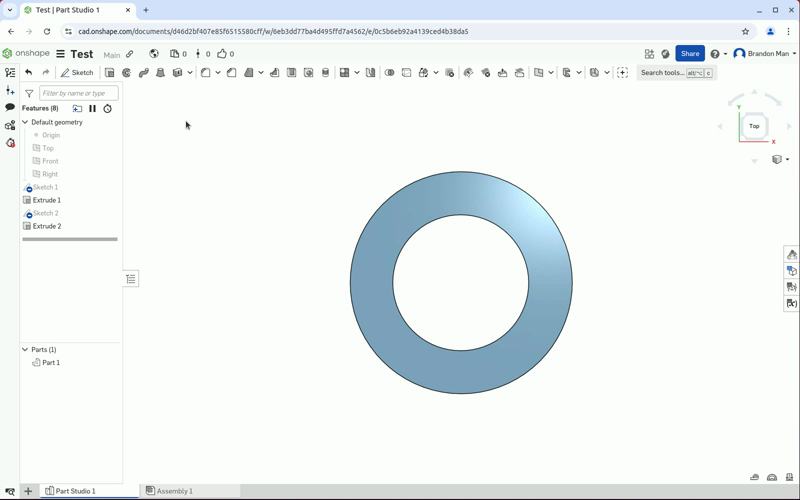
key(shift+h)
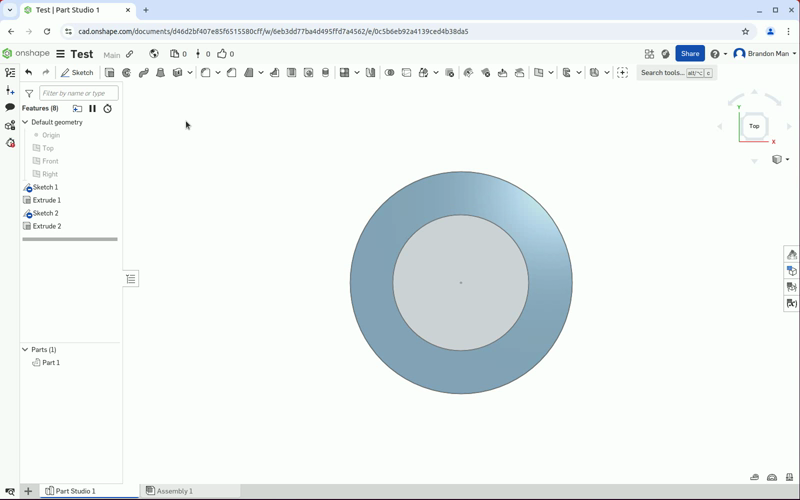
key(shift+7)
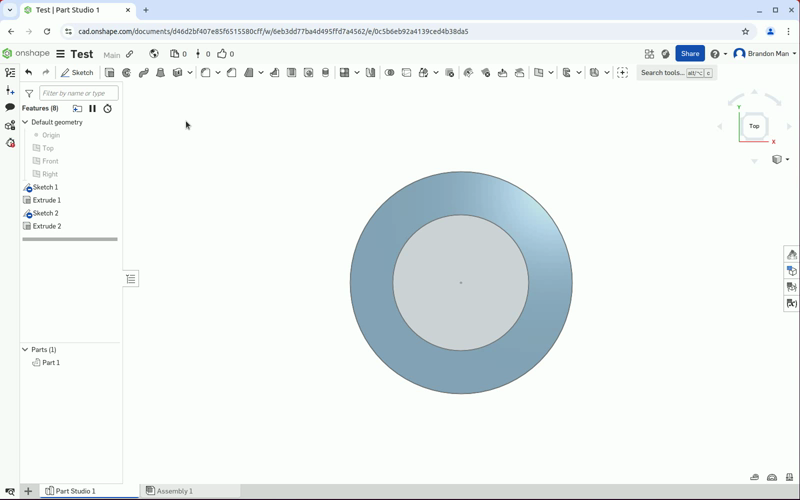
key(up, 3)
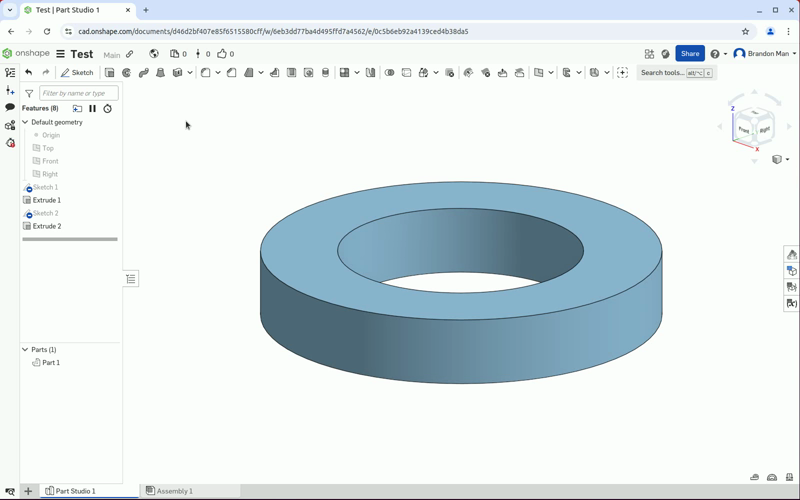
key(left, 3)
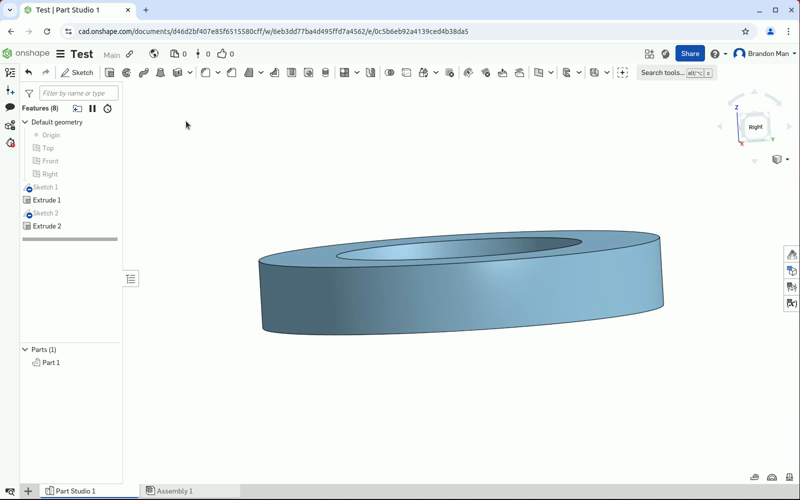
key(right, 3)
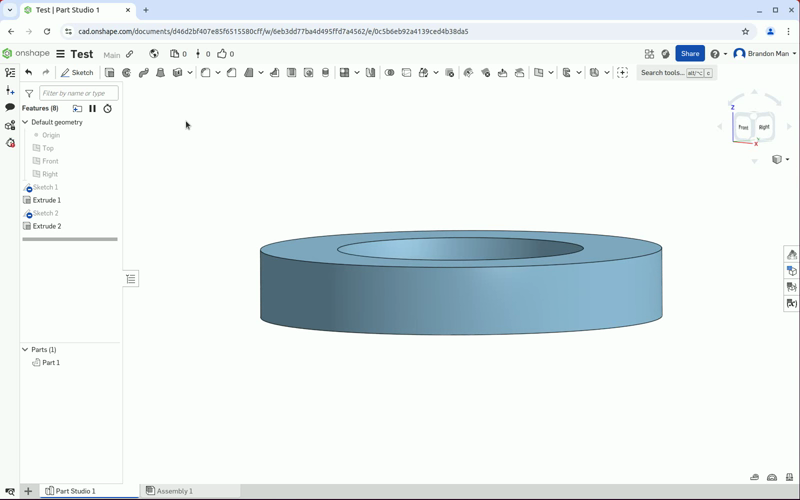
key(down, 3)
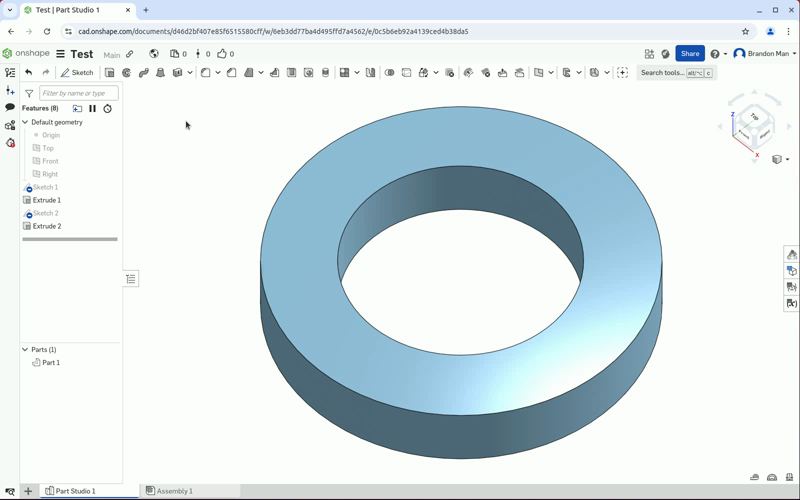
mouse_move(73, 189)
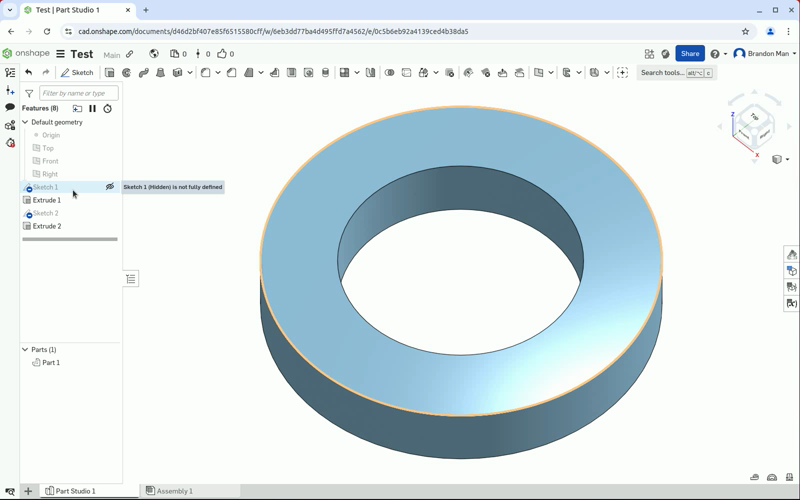
click(73, 189)